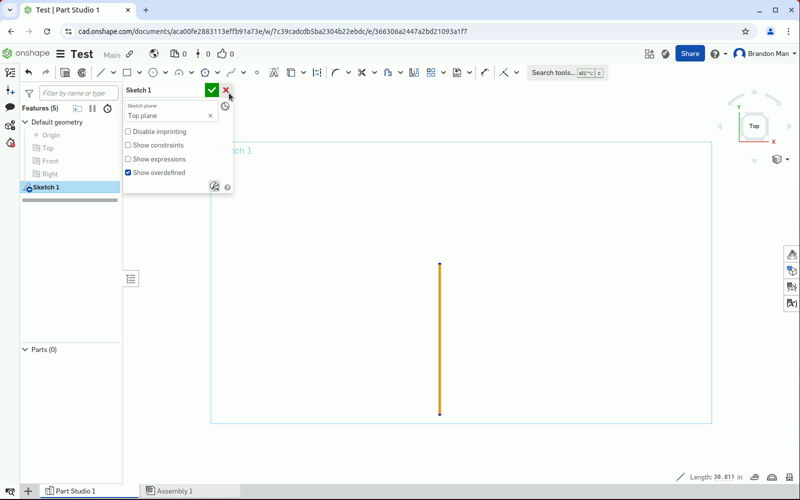
key(shift+h)
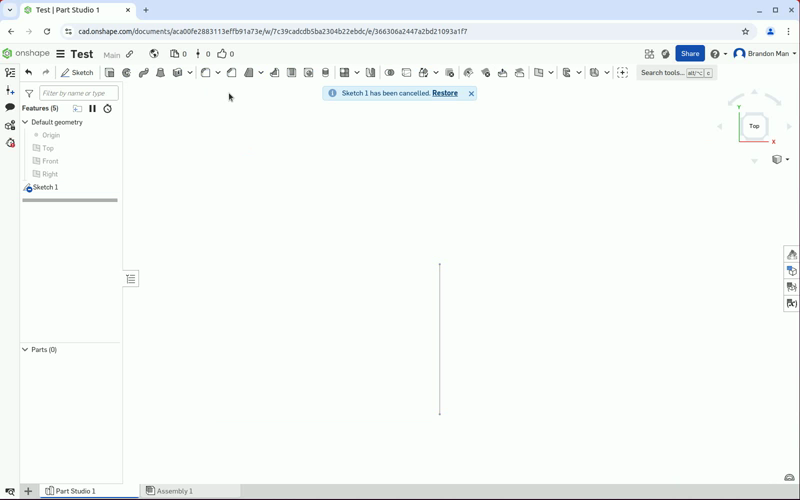
key(shift+s)
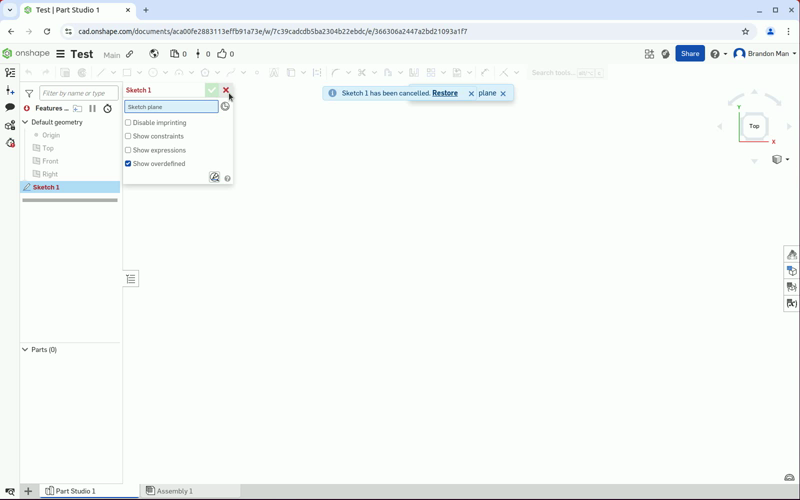
mouse_move(73, 150)
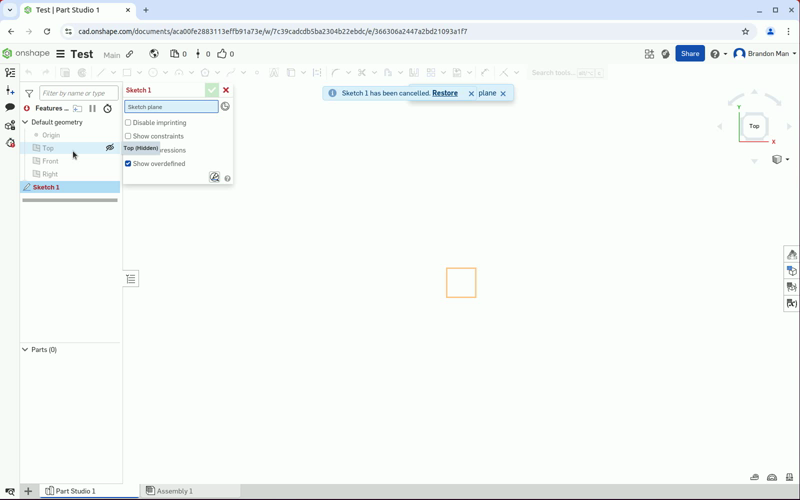
click(73, 150)
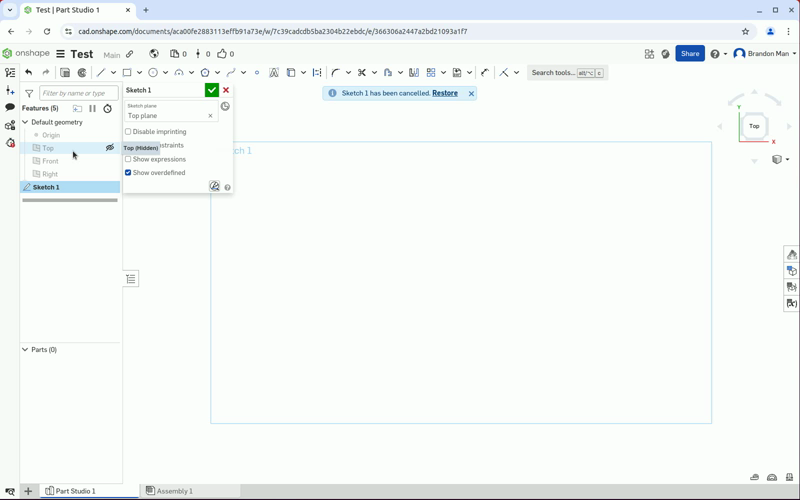
mouse_move(73, 352)
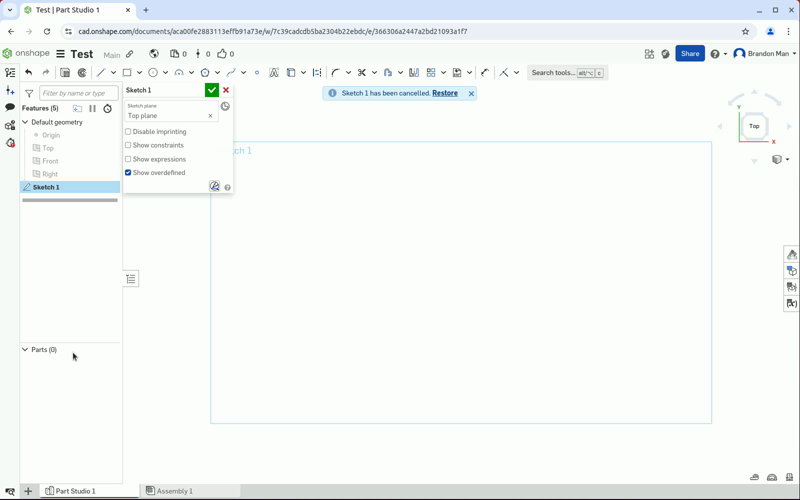
key(y)
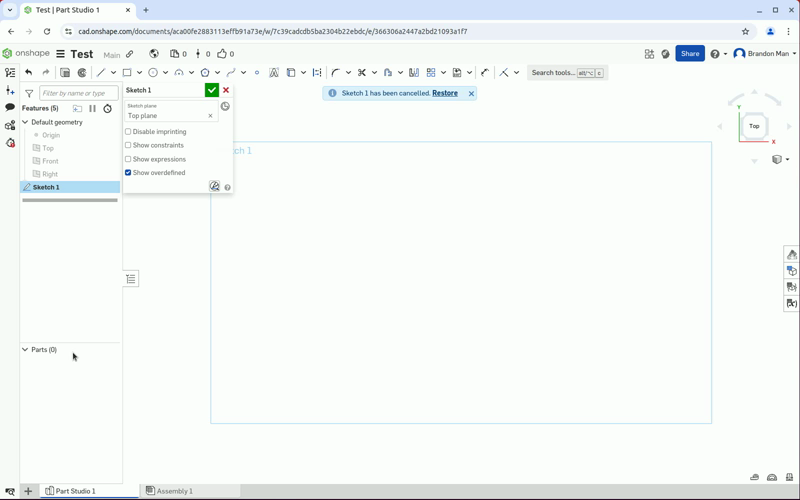
key(c)
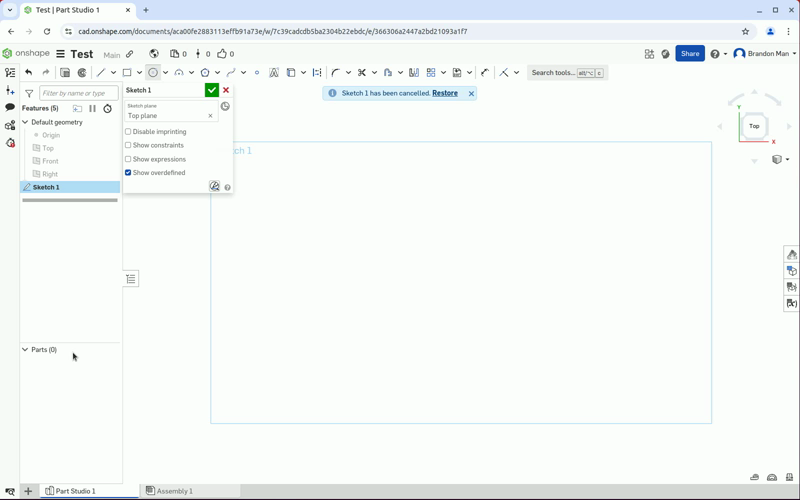
key_down(shift)
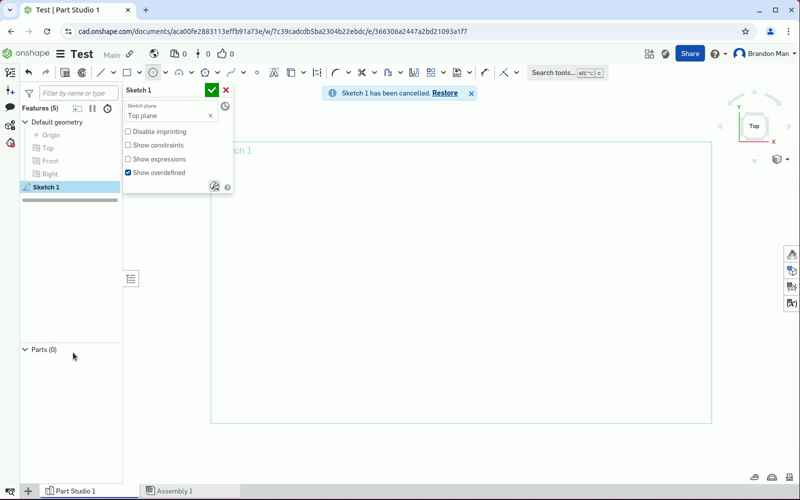
mouse_move(461, 282)
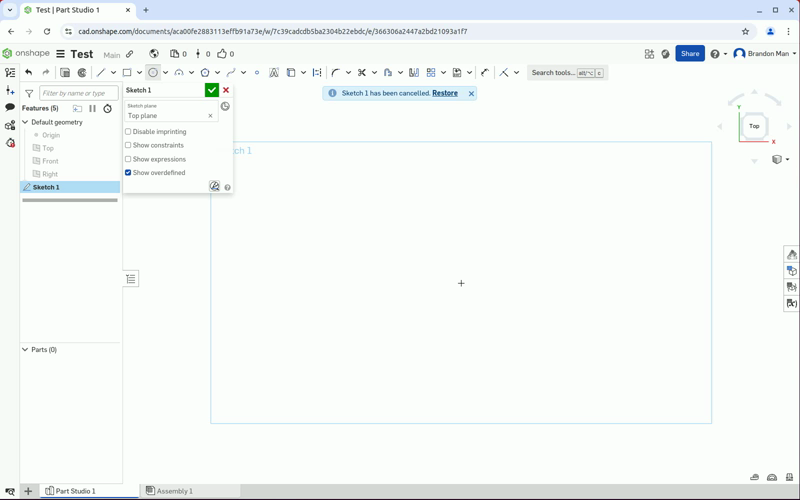
click(461, 282)
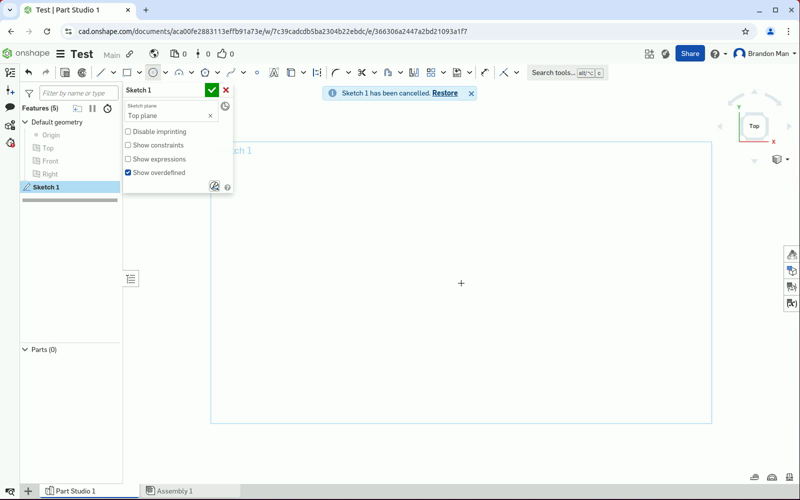
key_up(shift)
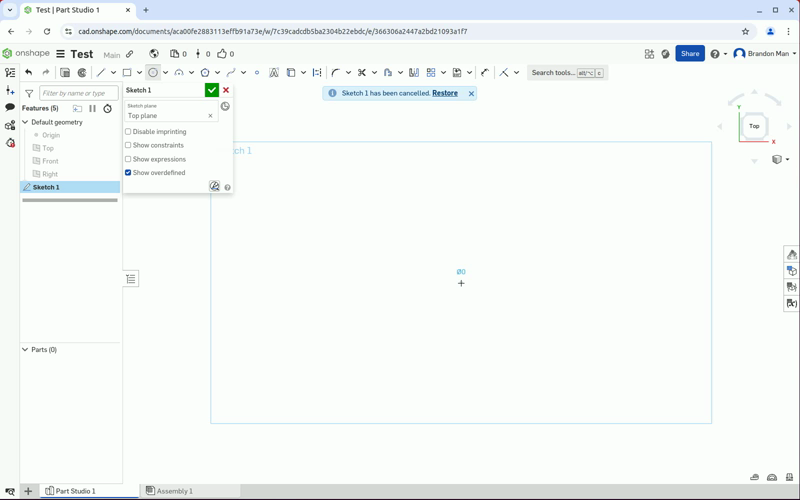
mouse_move(574, 282)
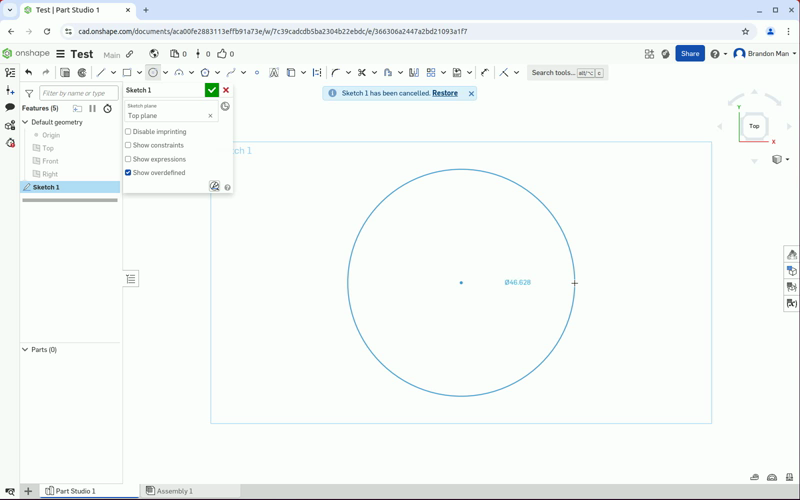
click(574, 282)
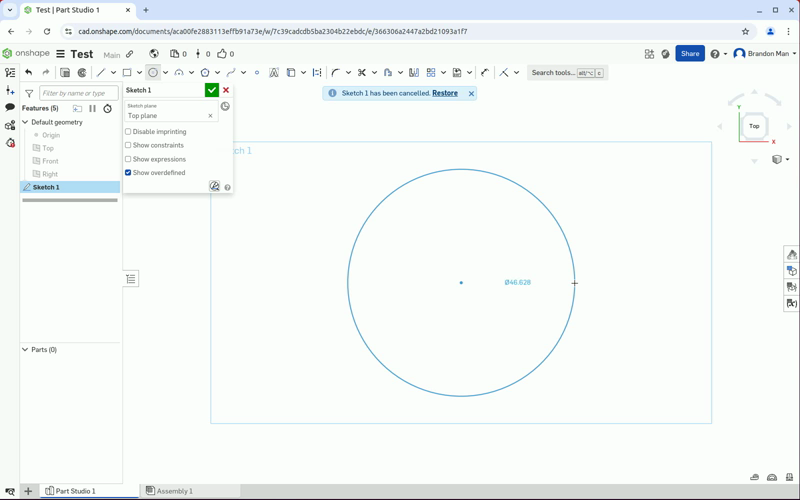
key(esc)
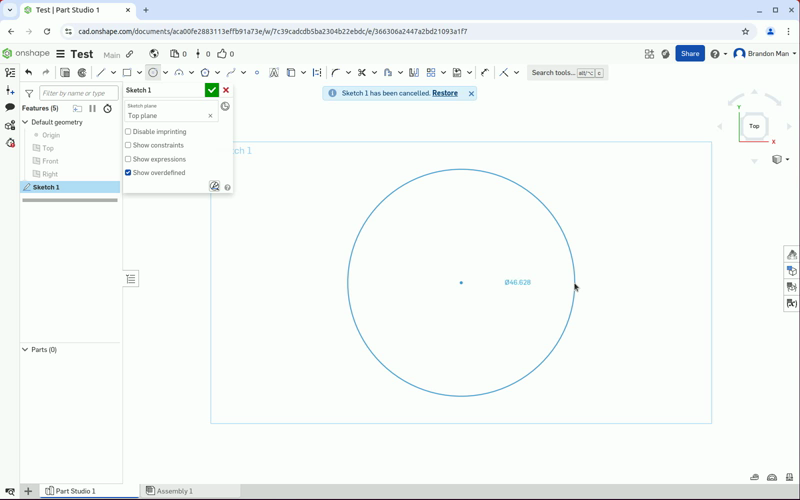
key(c)
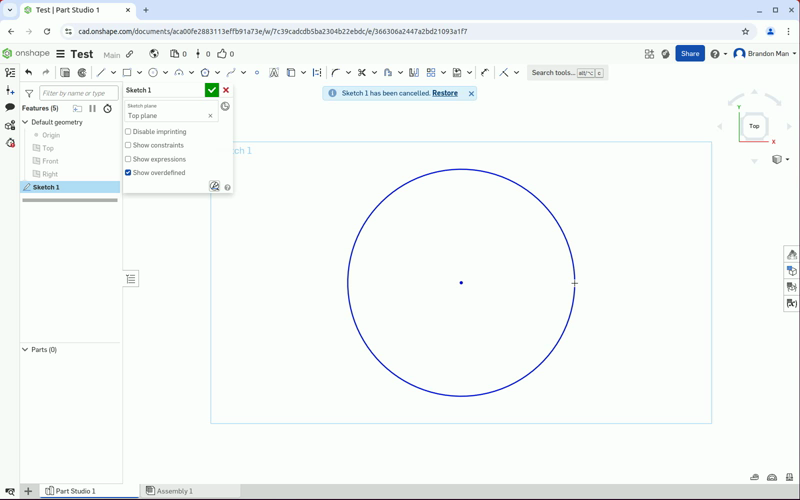
key_down(shift)
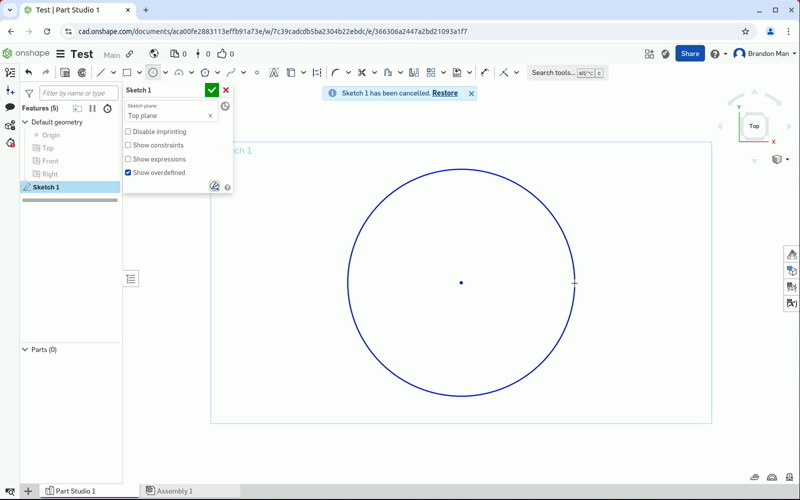
mouse_move(461, 282)
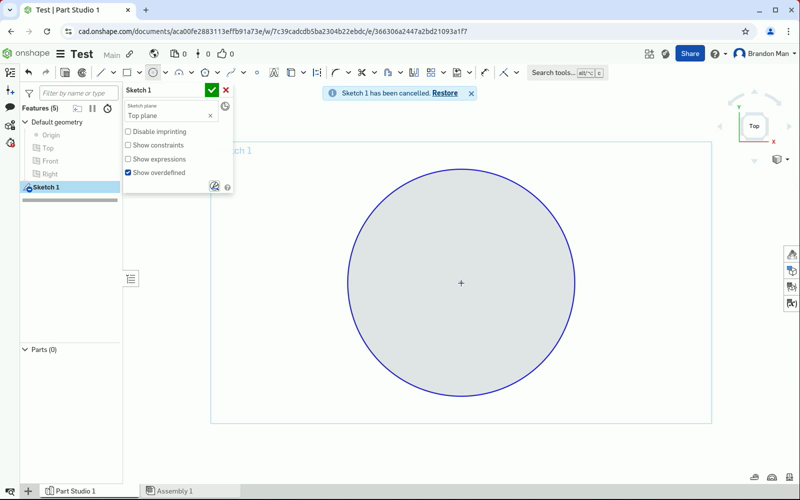
click(461, 282)
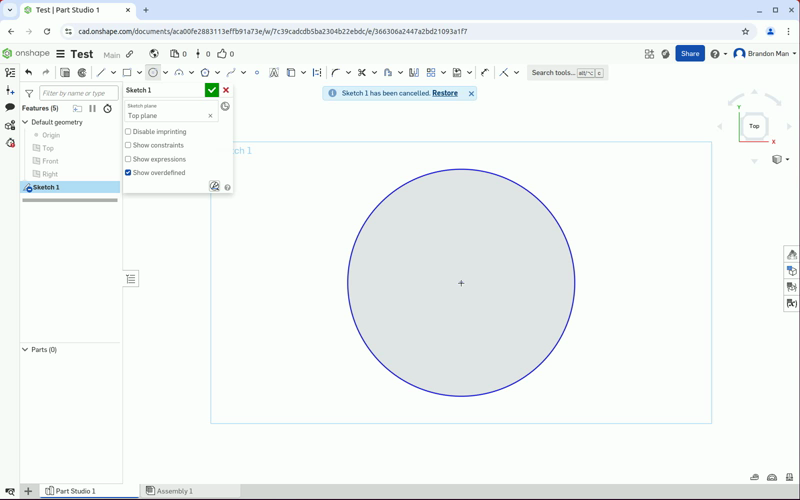
key_up(shift)
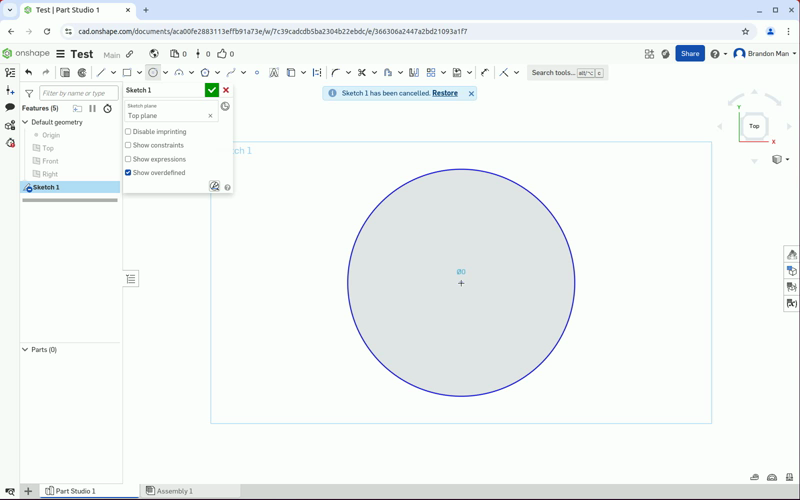
mouse_move(517, 282)
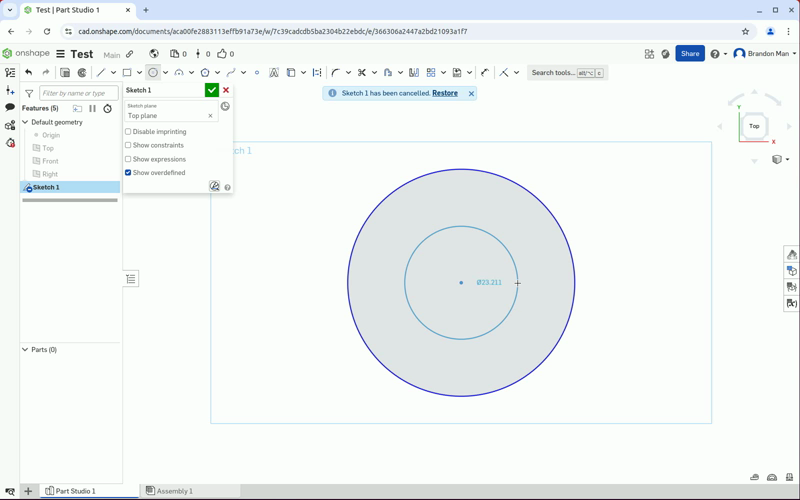
click(517, 282)
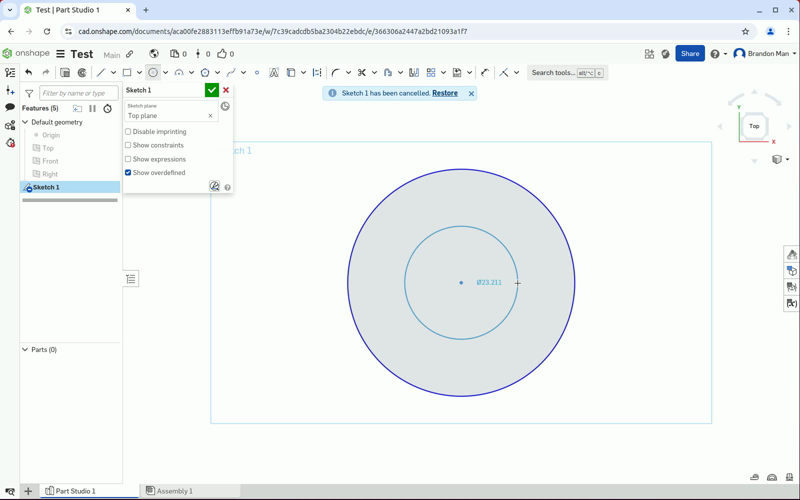
key(esc)
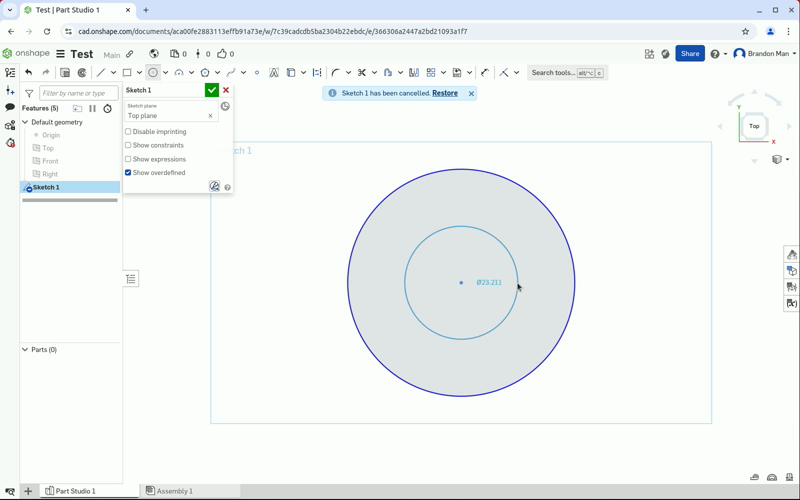
mouse_move(545, 260)
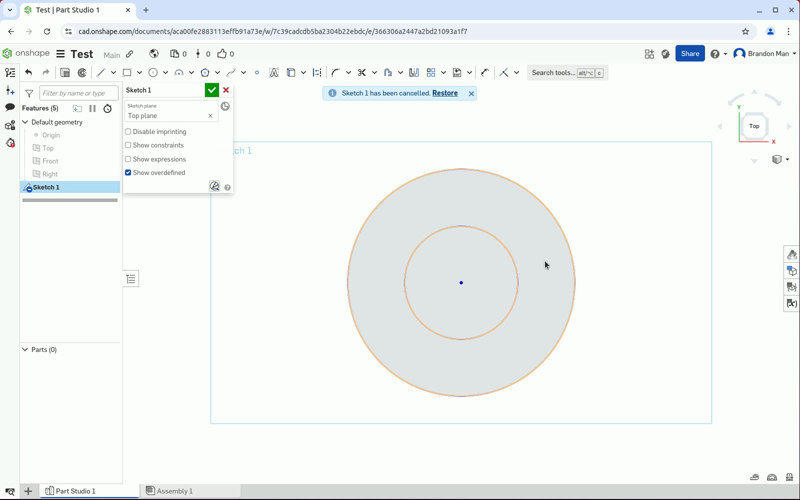
click(545, 260)
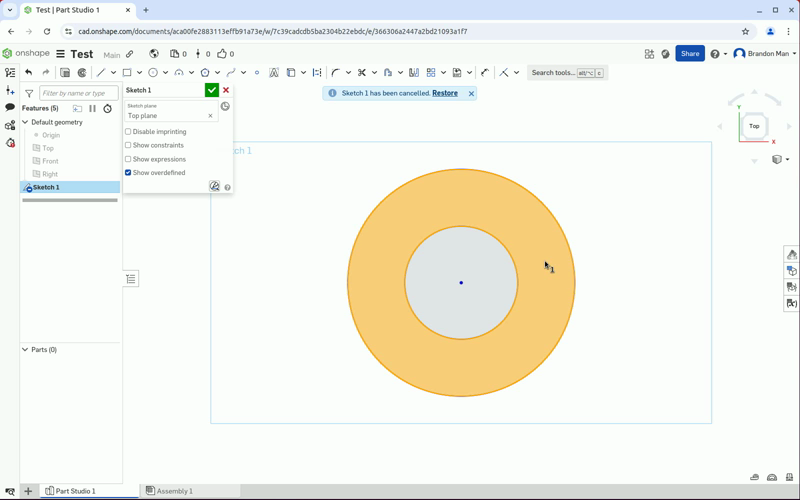
mouse_move(73, 352)
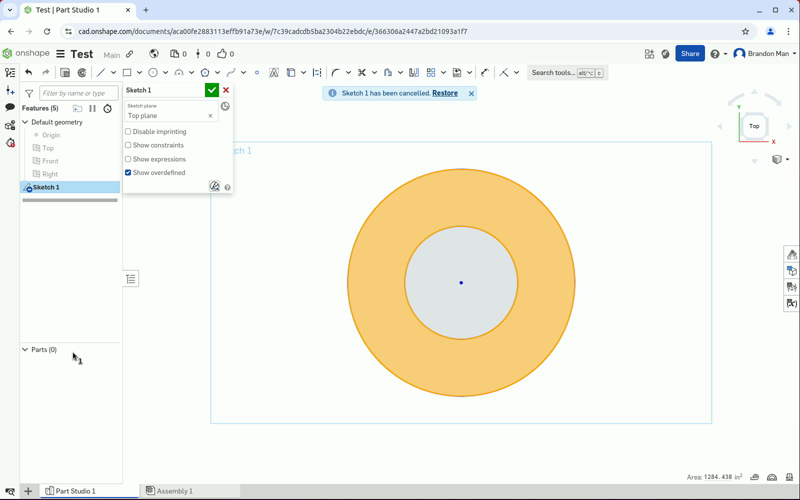
key(shift+y)
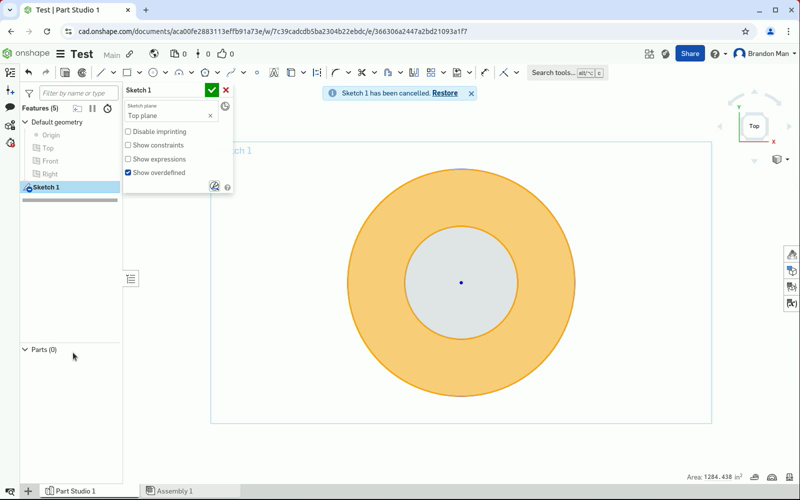
key(shift+e)
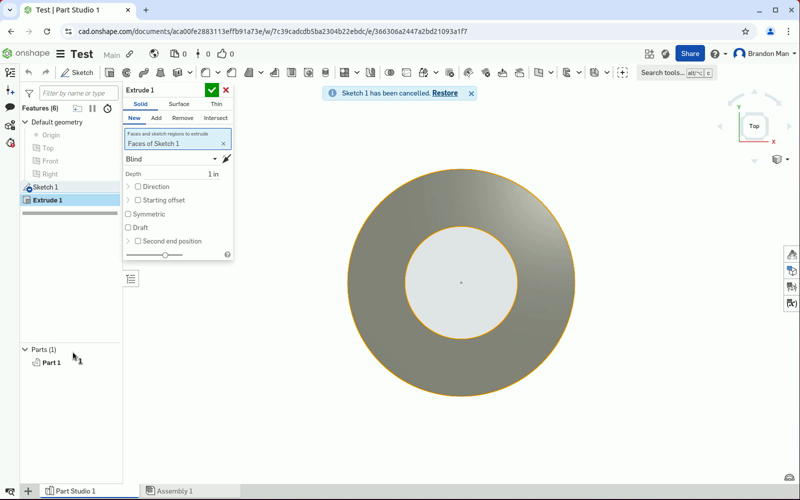
mouse_move(143, 106)
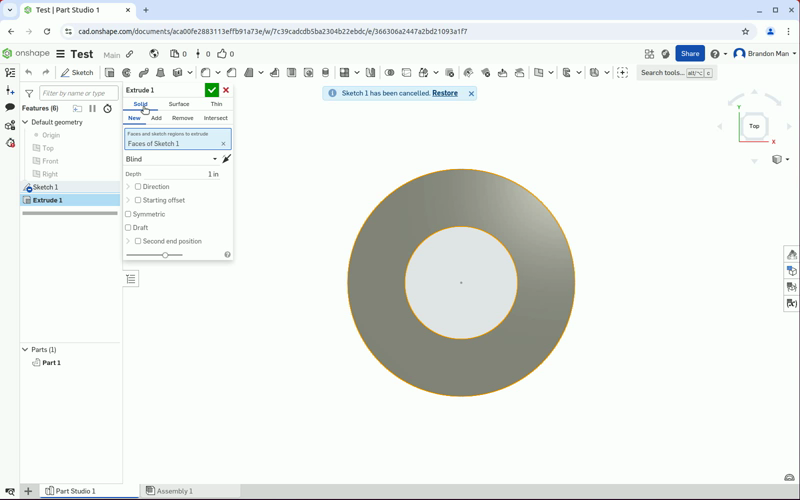
click(143, 106)
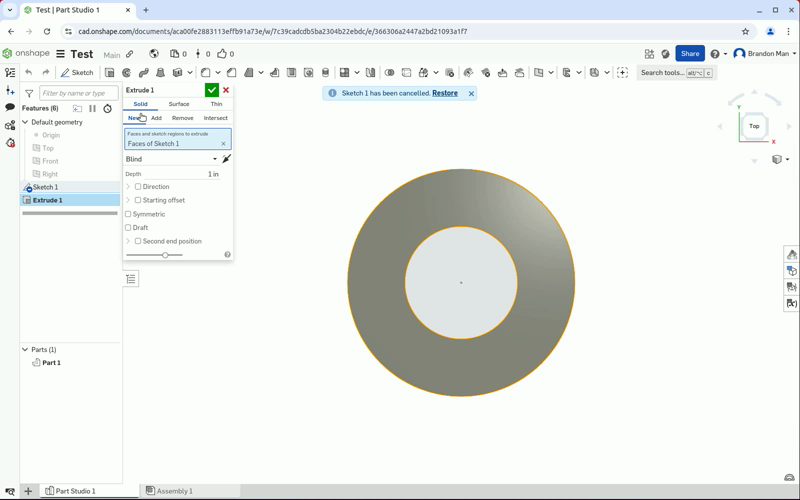
mouse_move(137, 120)
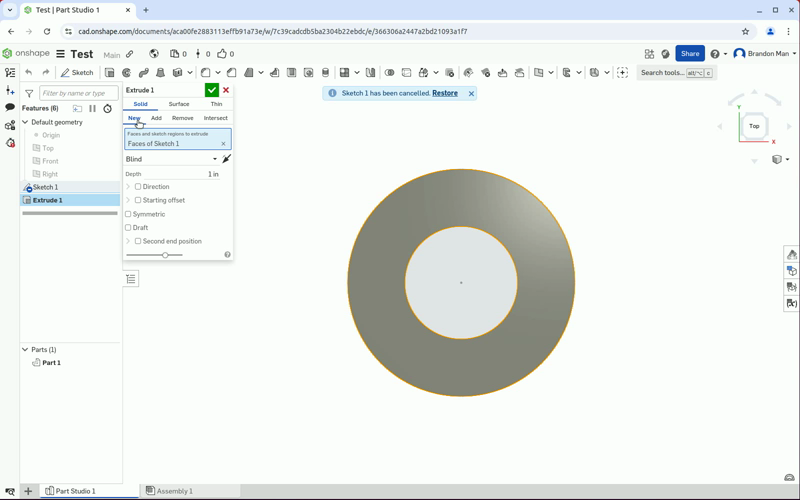
click(137, 120)
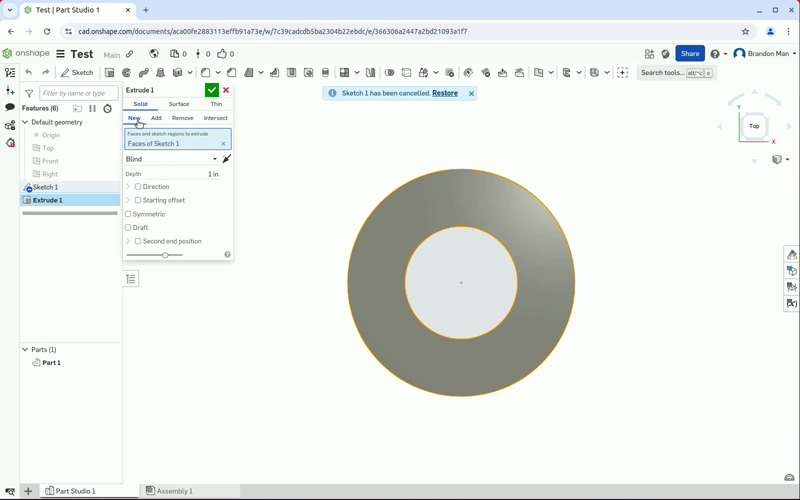
key(tab, 4)
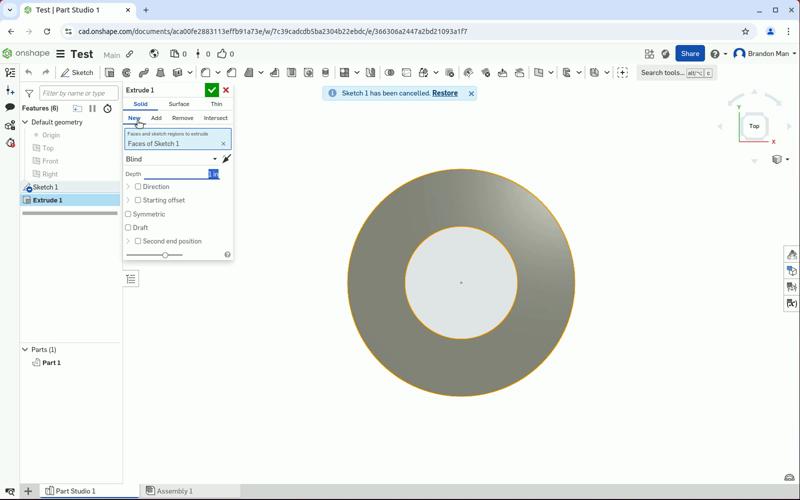
text(11.554)
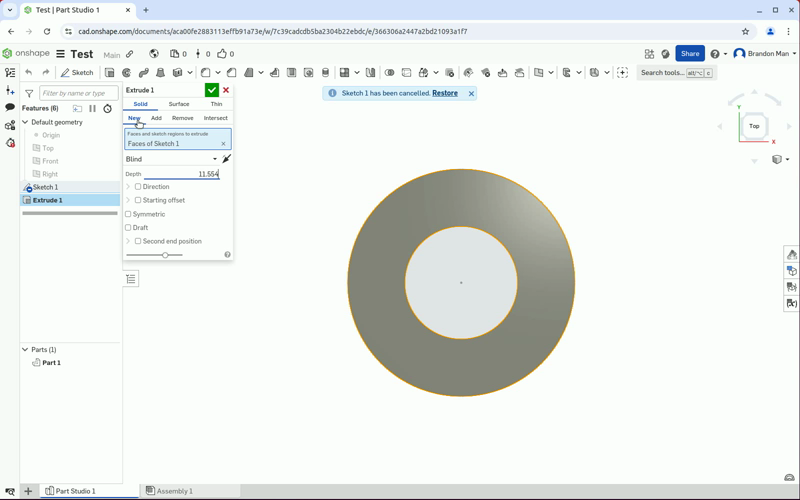
key(enter)
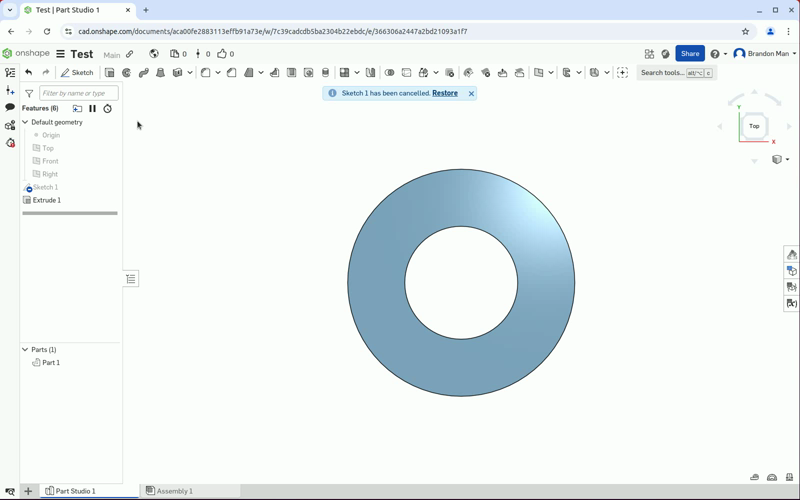
key(shift+h)
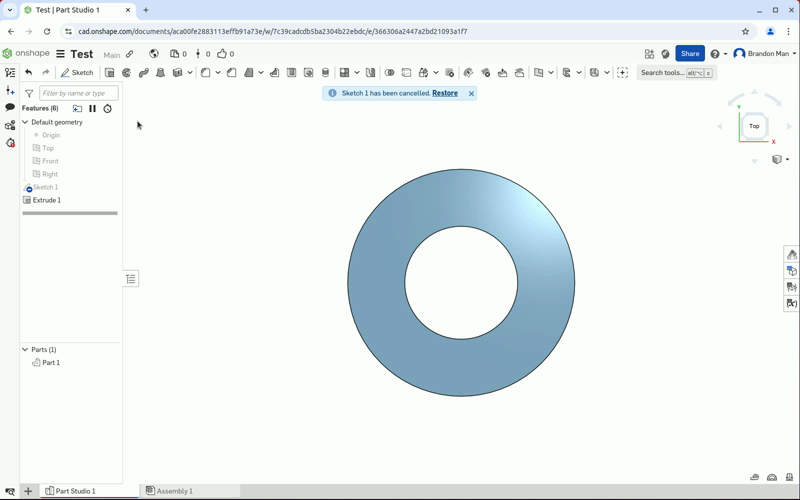
key(shift+h)
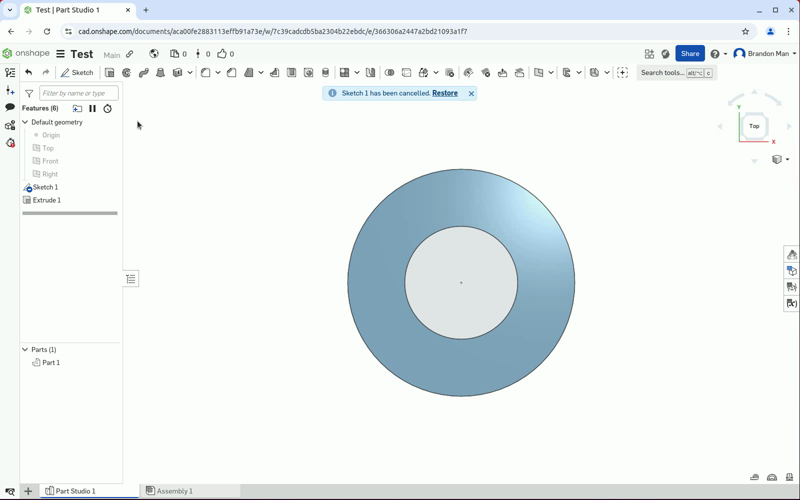
mouse_move(73, 189)
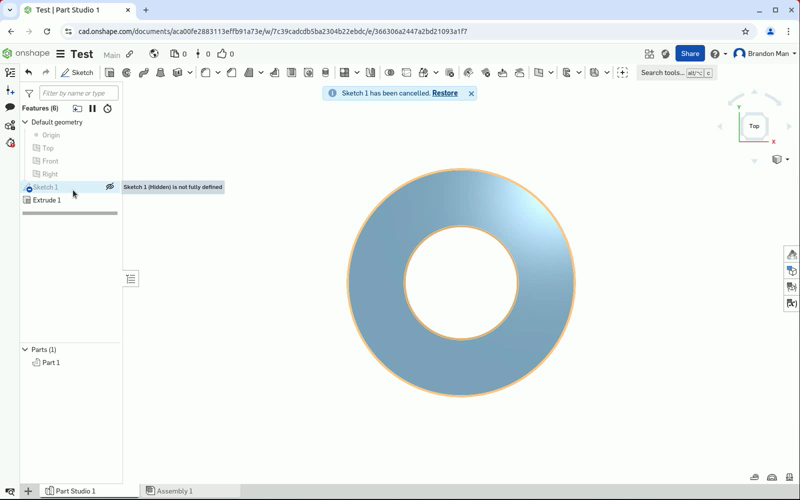
click(73, 189)
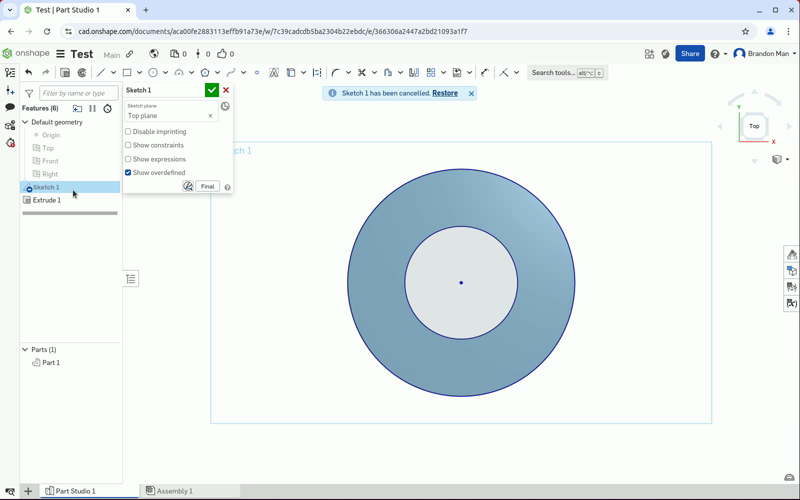
mouse_move(229, 92)
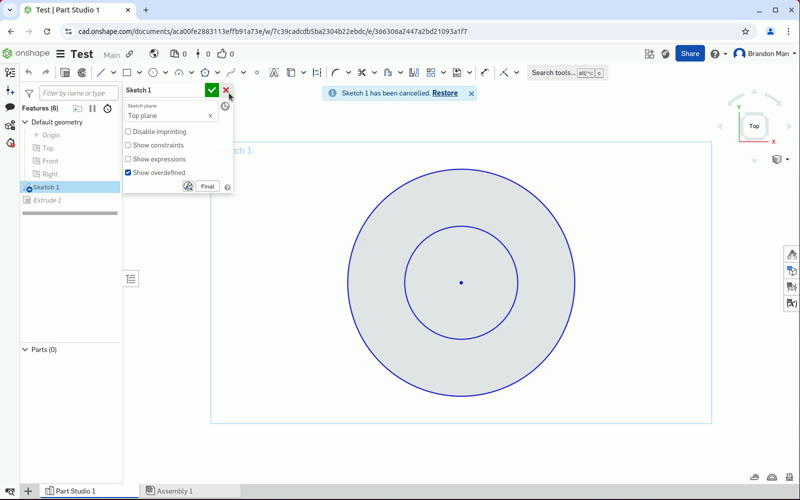
click(229, 92)
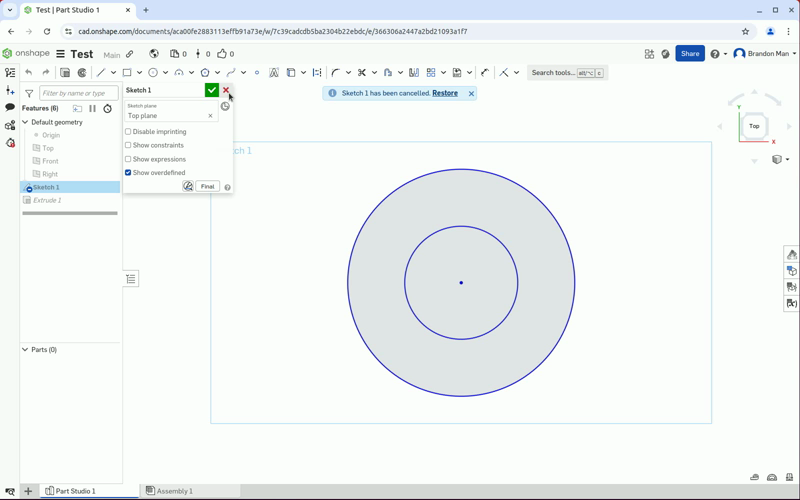
key(shift+s)
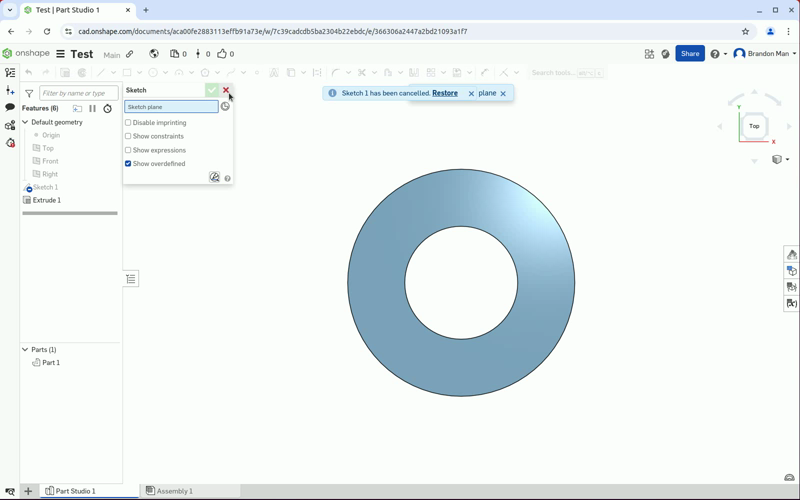
mouse_move(73, 150)
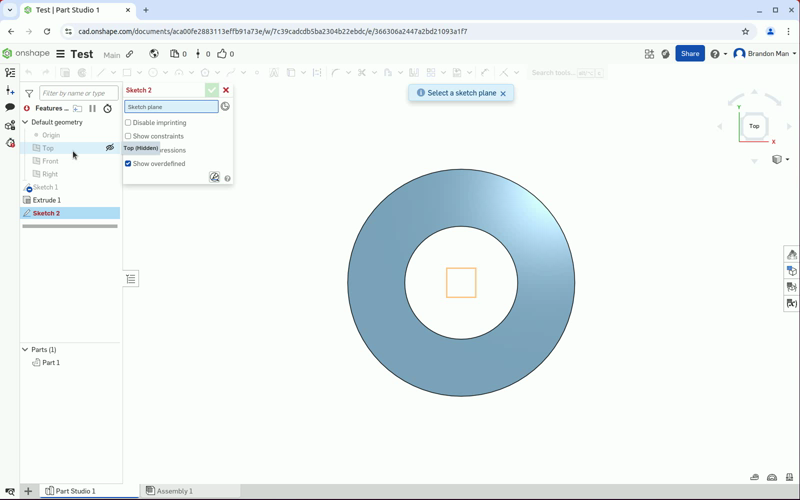
click(73, 150)
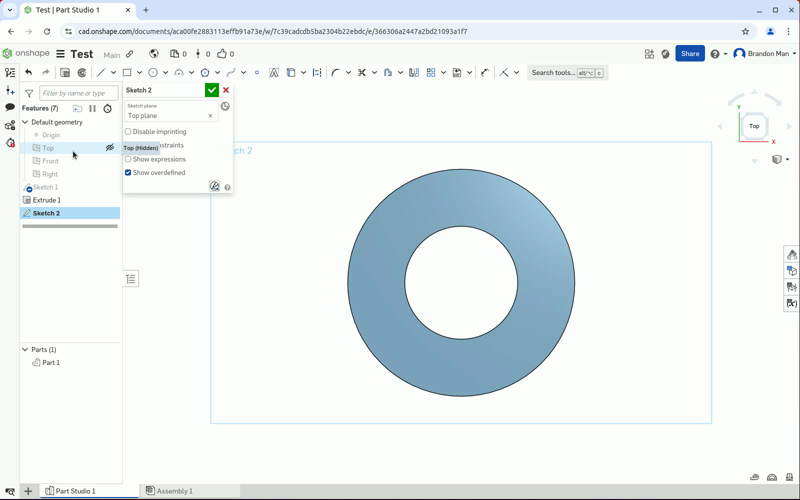
mouse_move(73, 352)
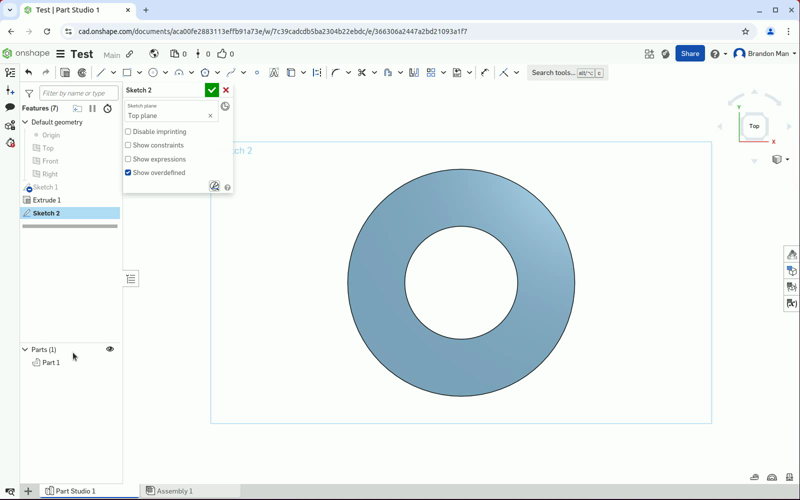
key(y)
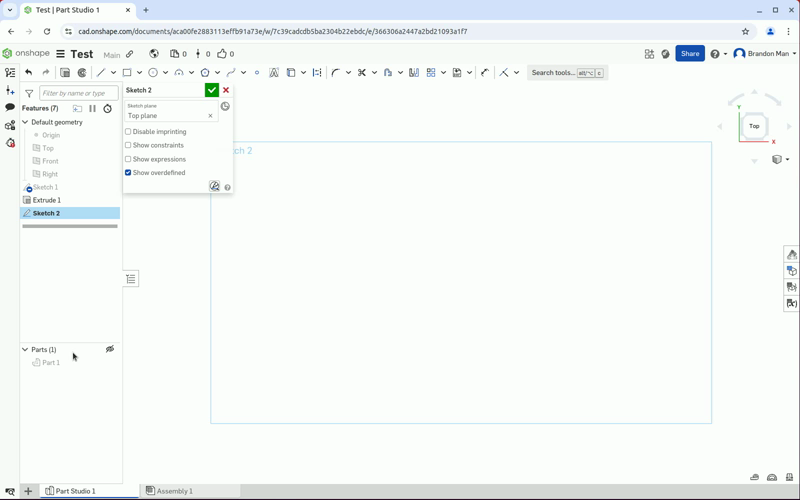
key(c)
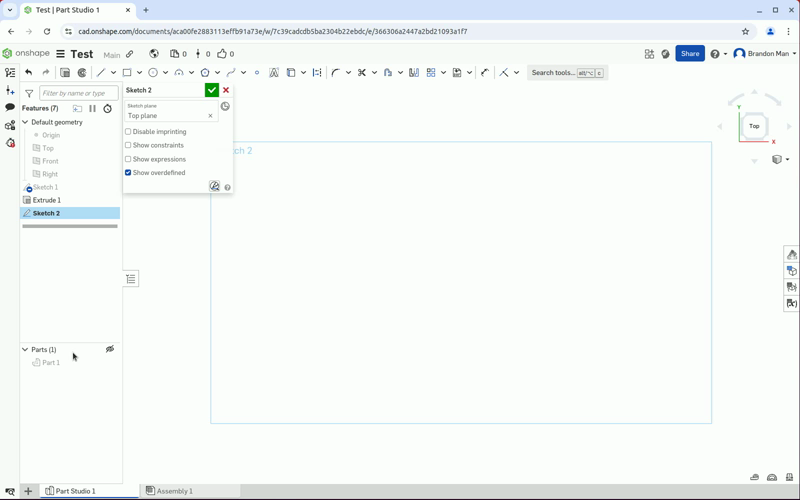
key_down(shift)
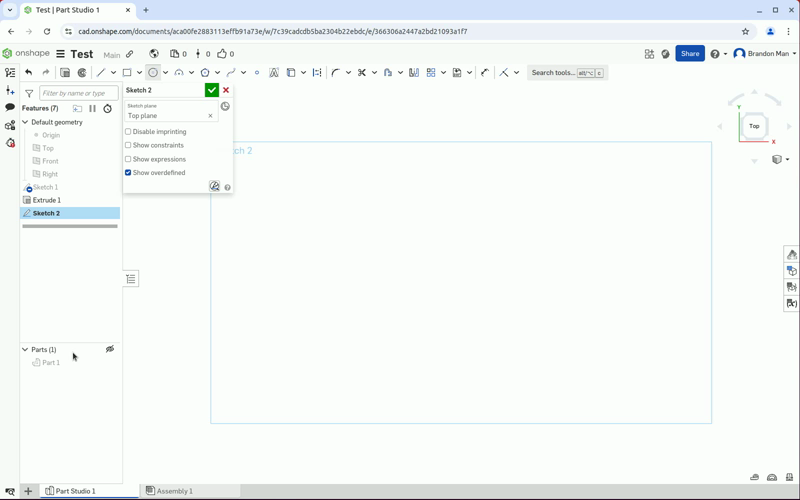
mouse_move(461, 282)
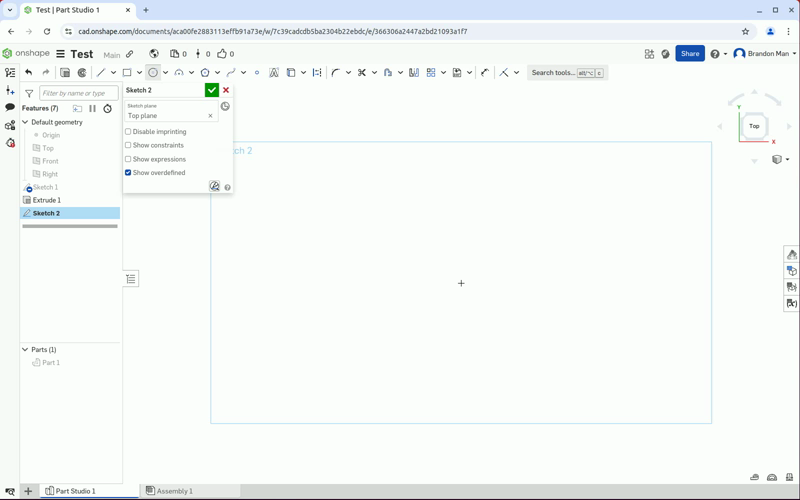
click(461, 282)
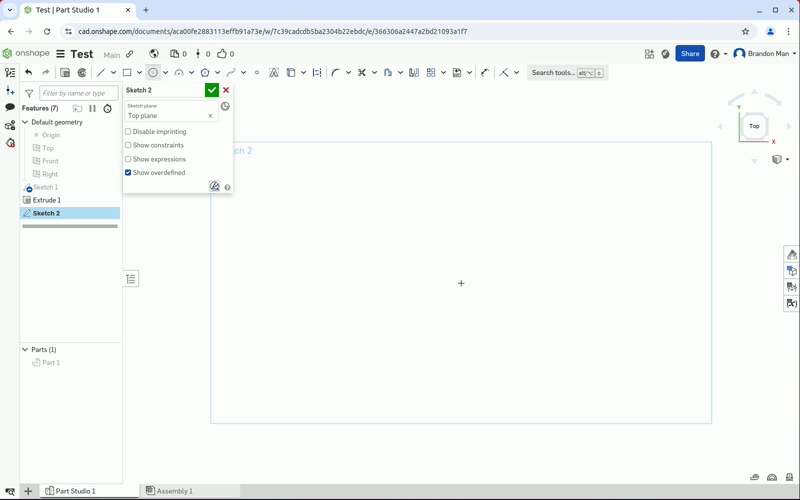
key_up(shift)
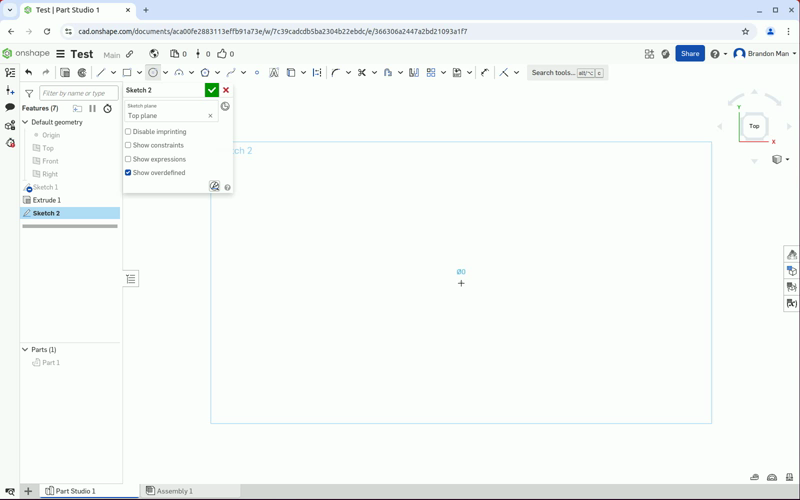
mouse_move(543, 282)
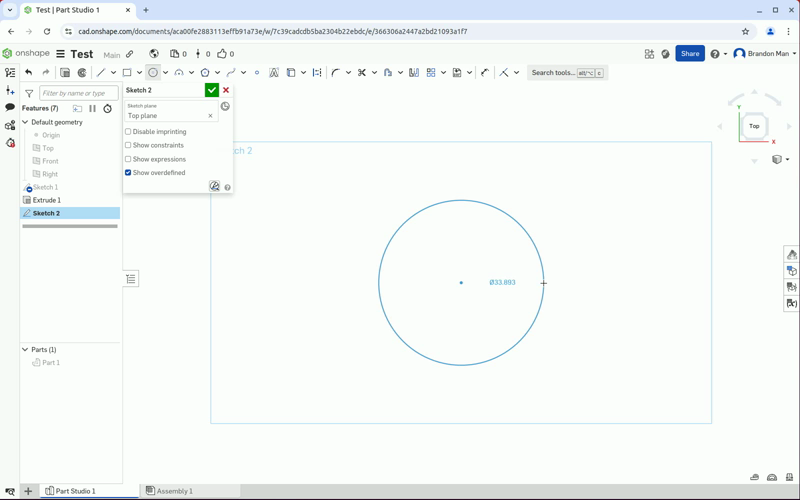
click(543, 282)
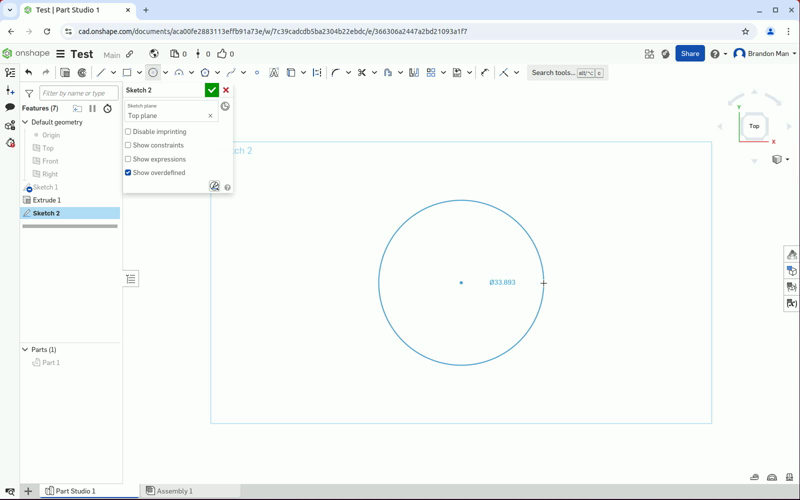
key(esc)
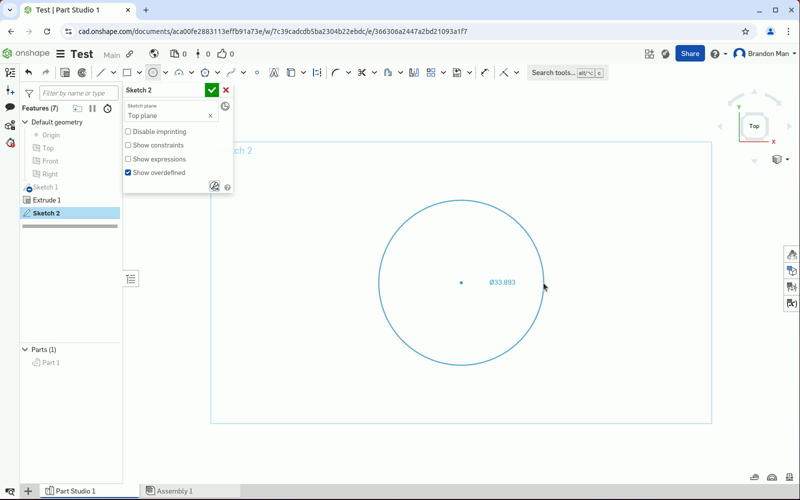
key(c)
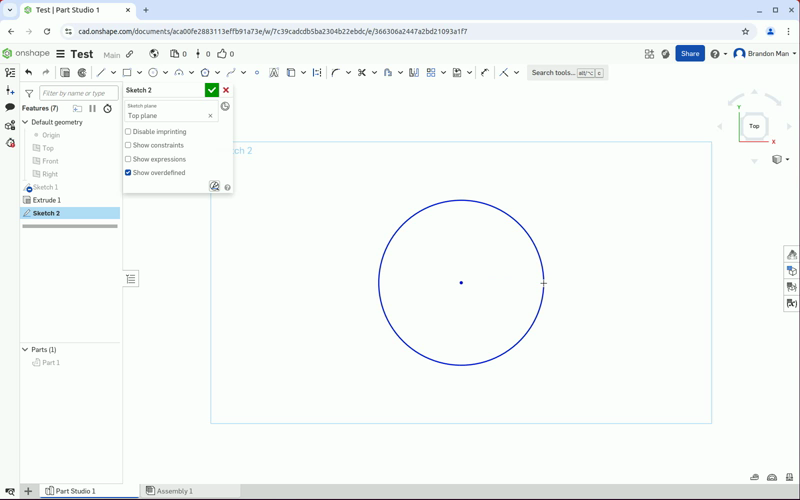
key_down(shift)
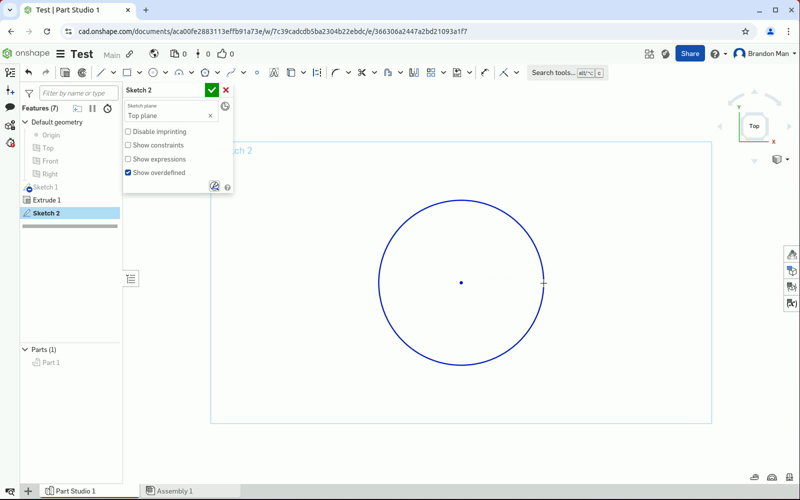
mouse_move(461, 282)
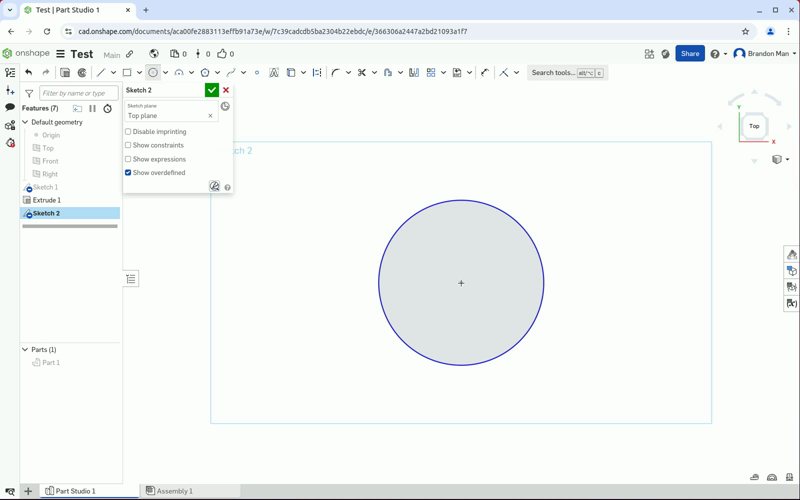
click(461, 282)
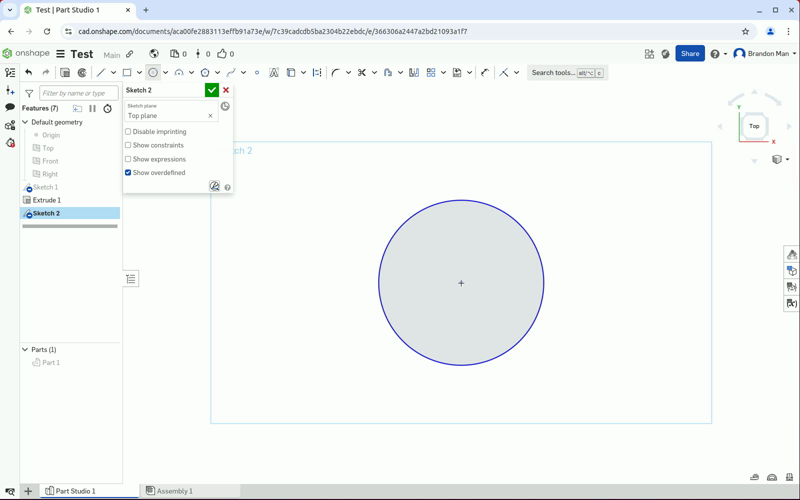
key_up(shift)
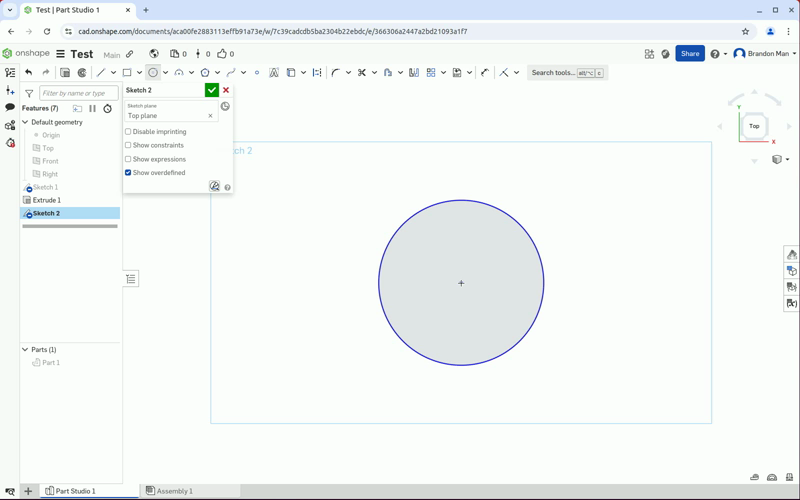
mouse_move(499, 282)
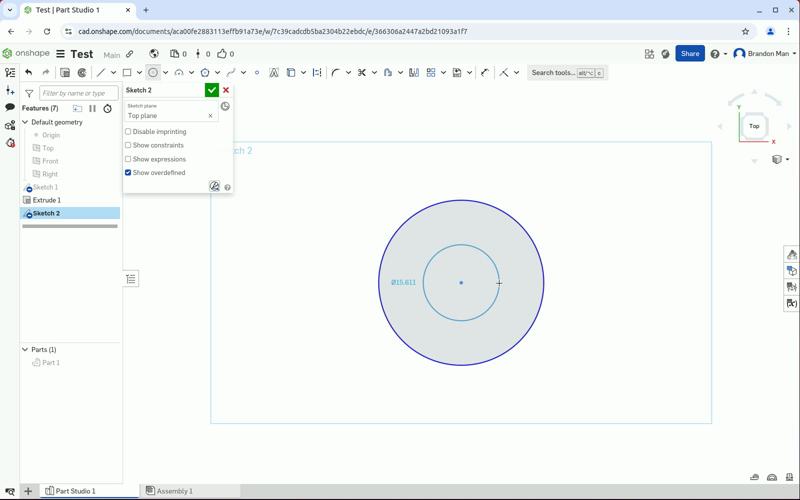
click(499, 282)
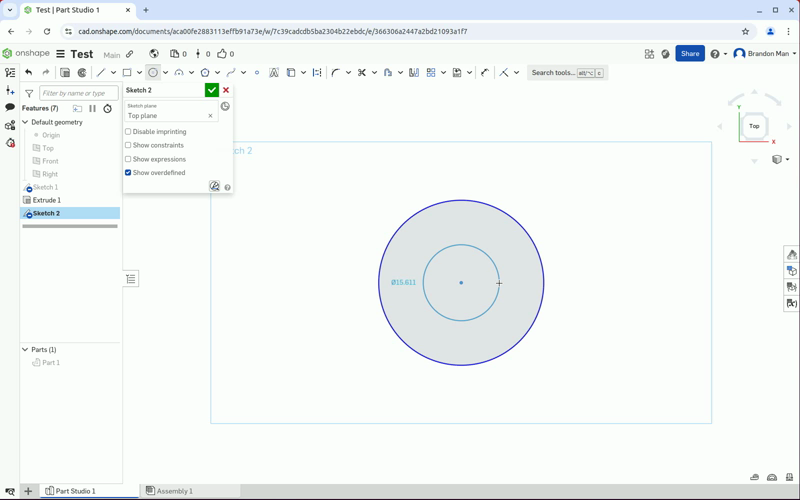
key(esc)
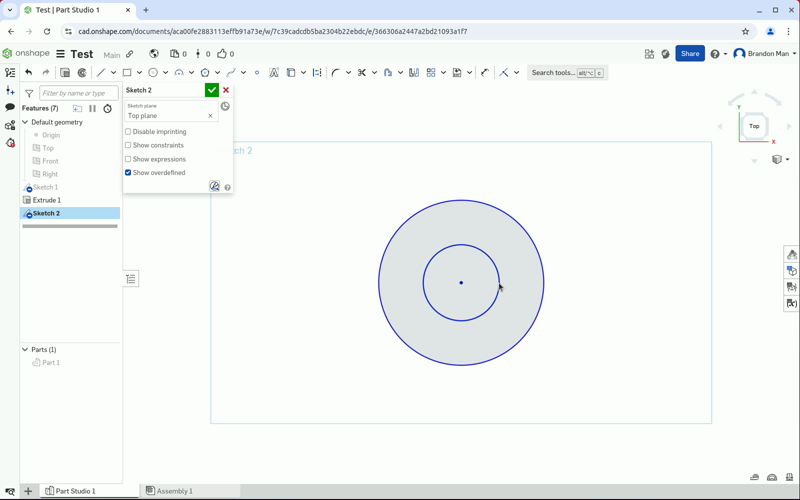
mouse_move(411, 261)
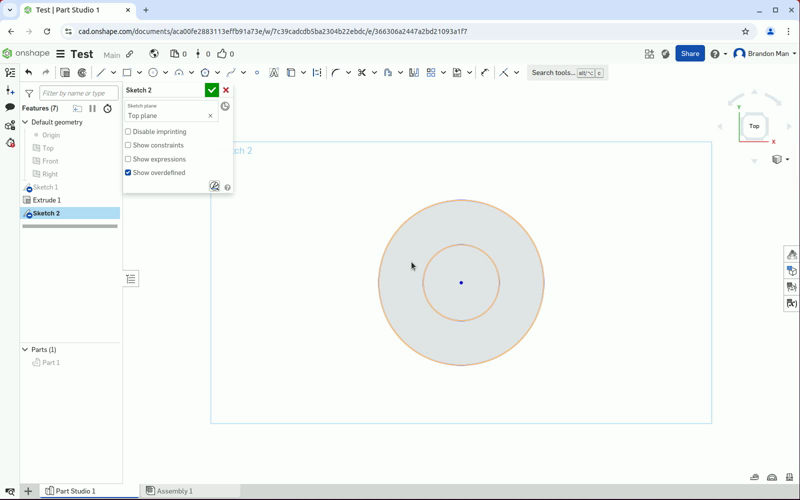
click(411, 261)
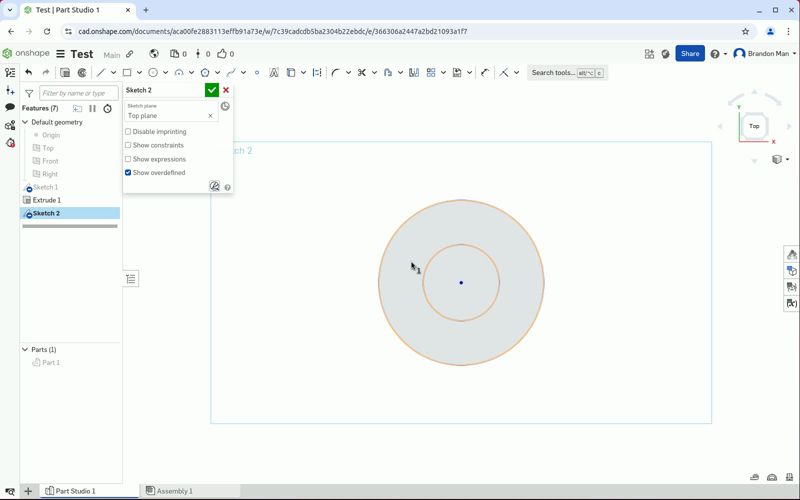
mouse_move(73, 352)
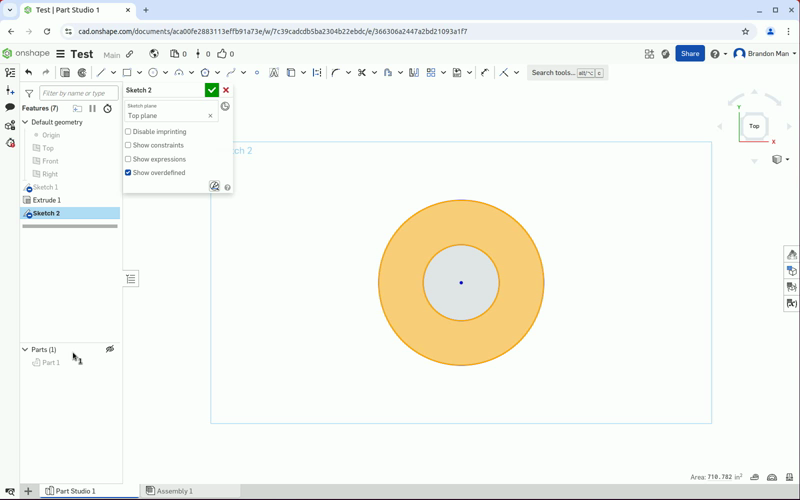
key(shift+y)
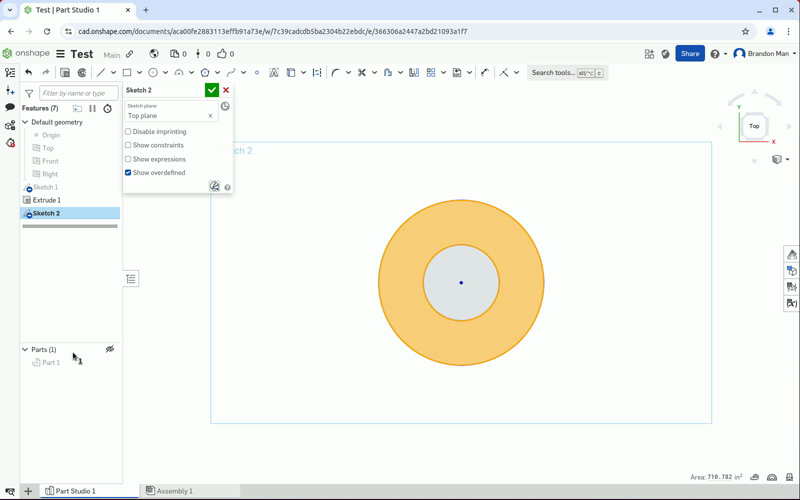
key(shift+e)
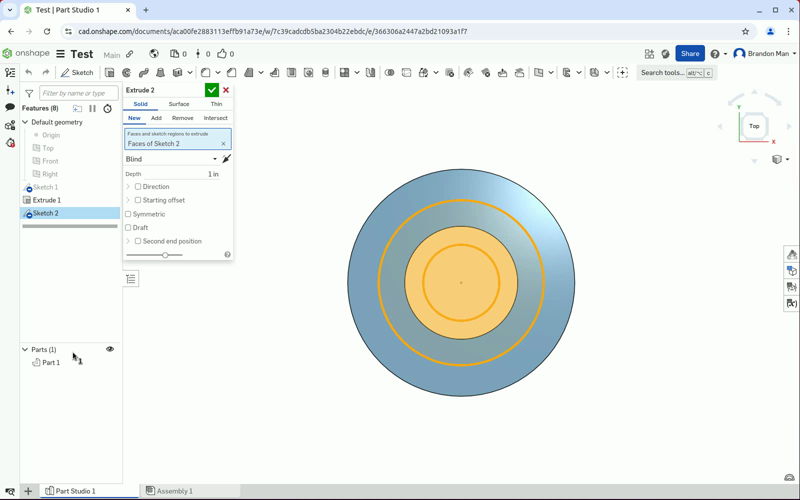
mouse_move(143, 106)
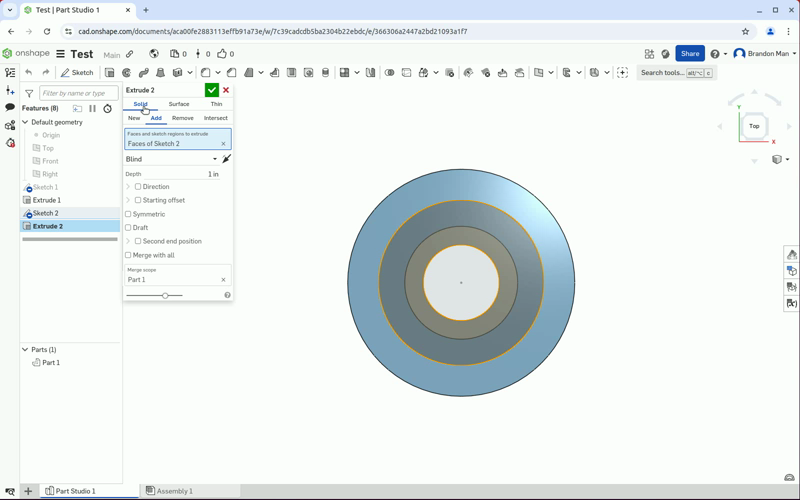
click(143, 106)
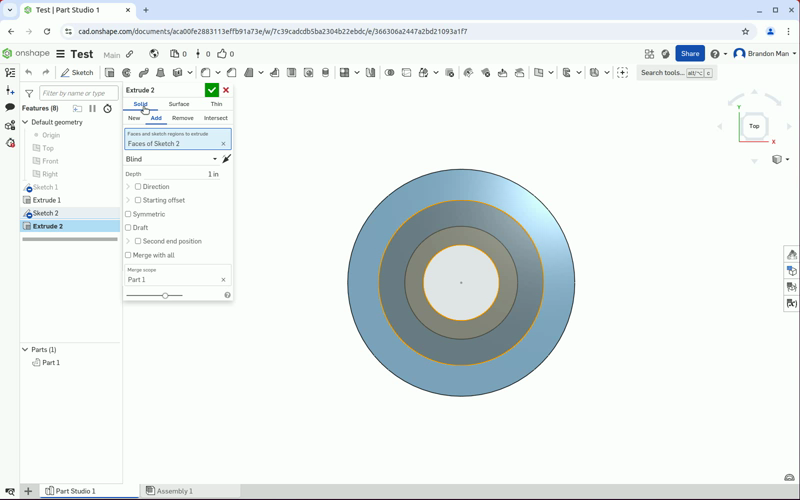
mouse_move(137, 120)
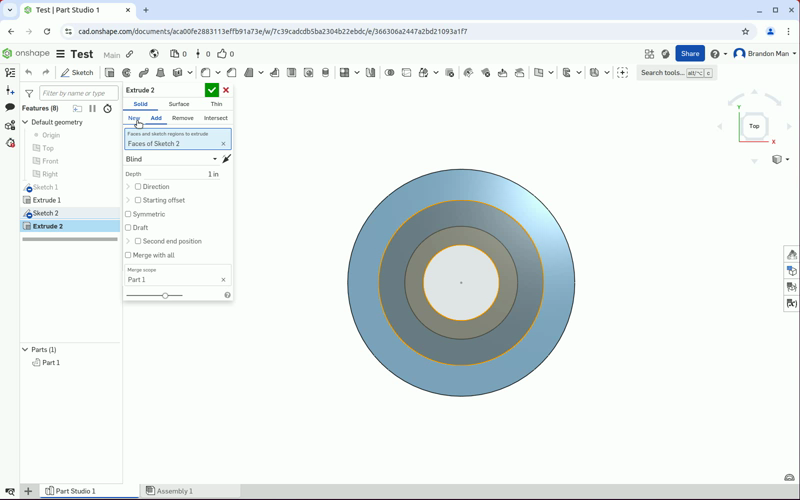
click(137, 120)
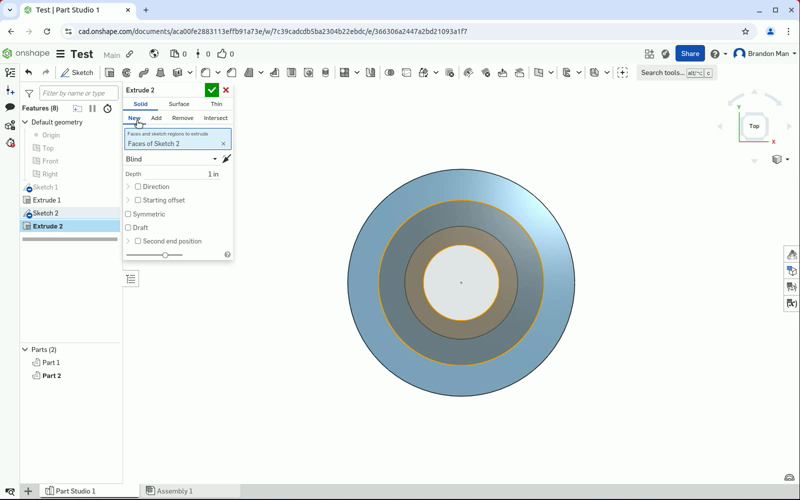
key(tab, 4)
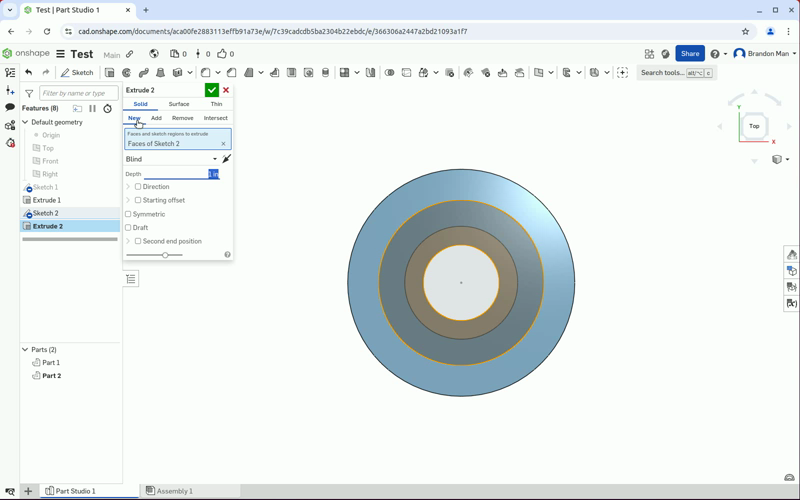
text(5.296)
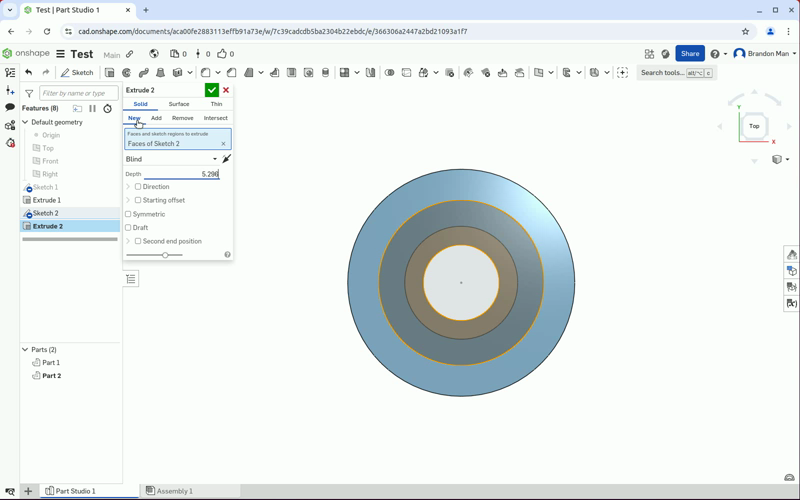
key(enter)
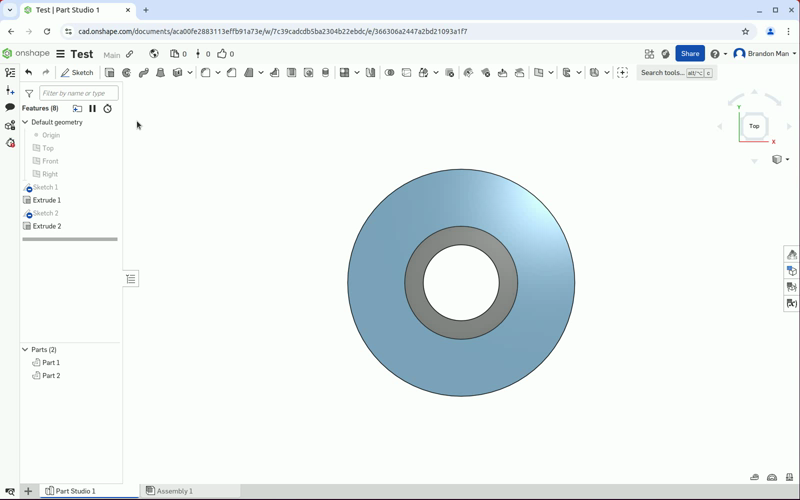
key(shift+h)
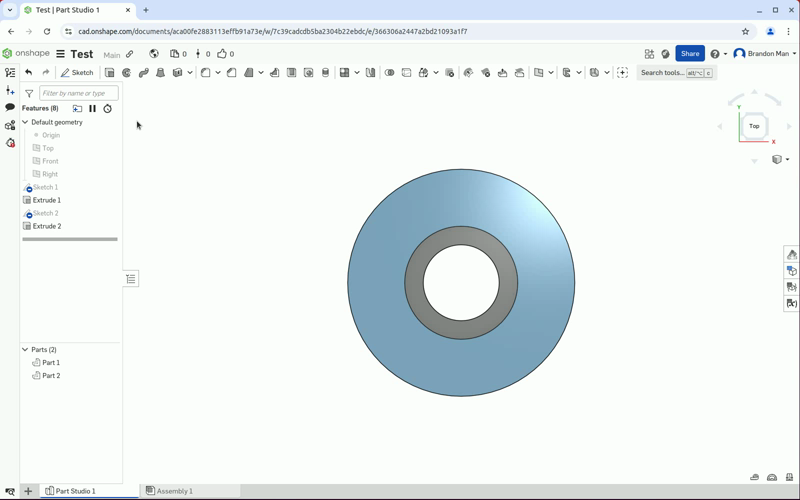
key(shift+h)
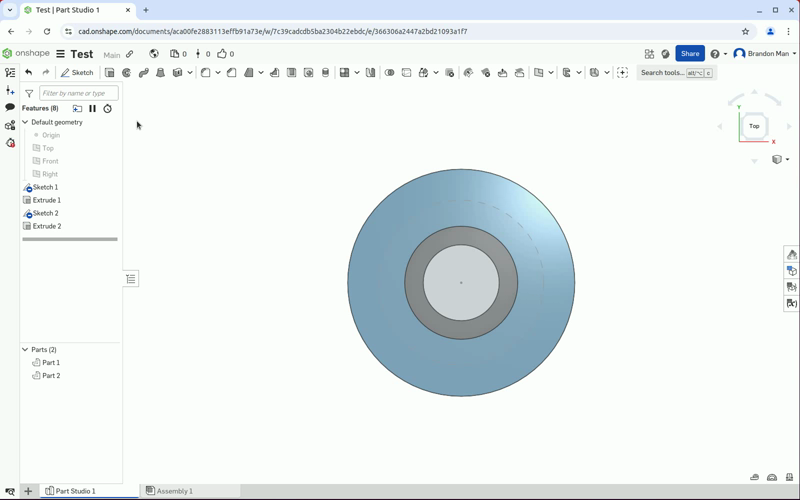
key(shift+7)
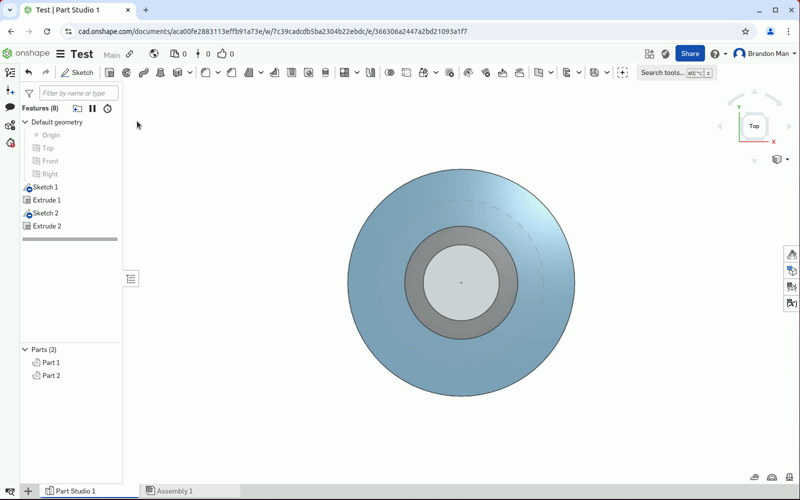
key(up, 3)
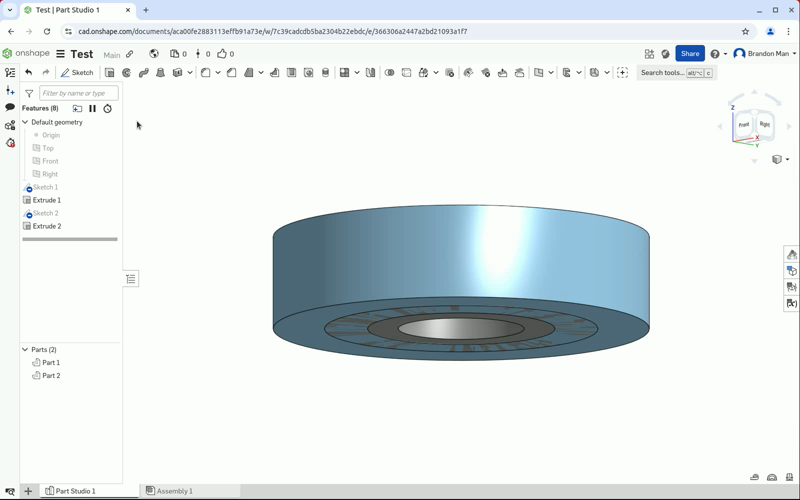
key(left, 3)
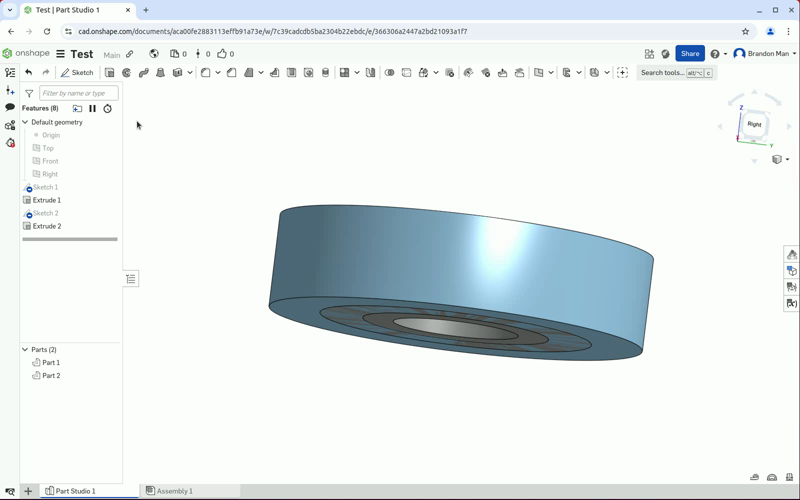
key(right, 3)
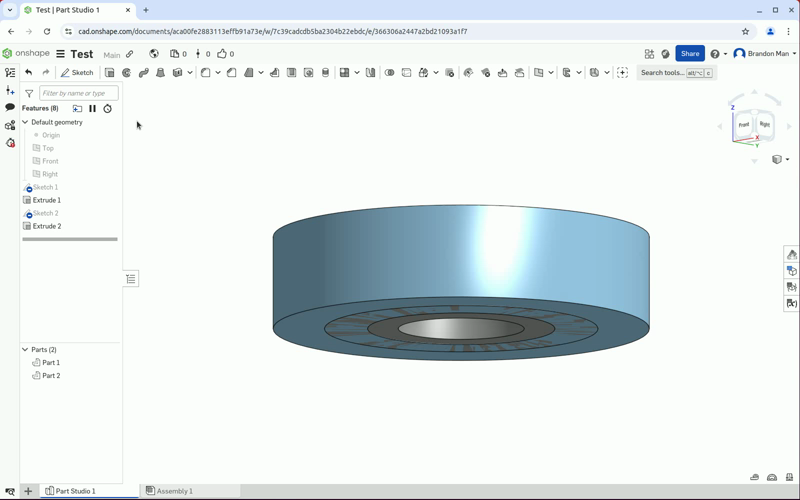
key(down, 3)
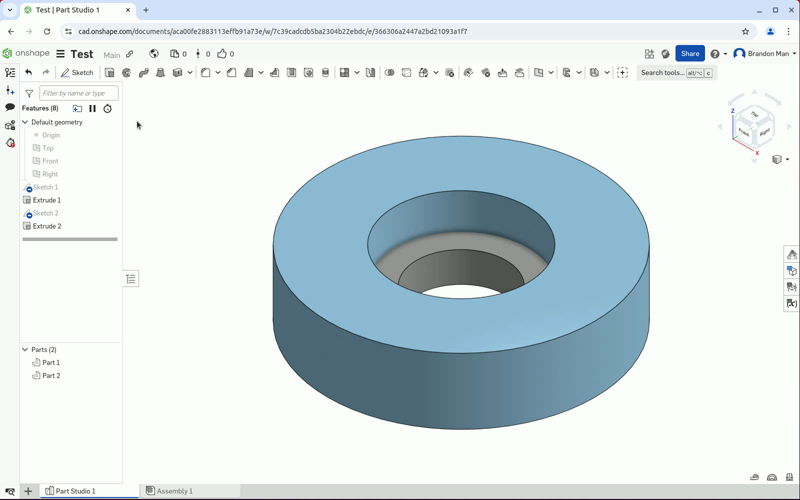
mouse_move(73, 189)
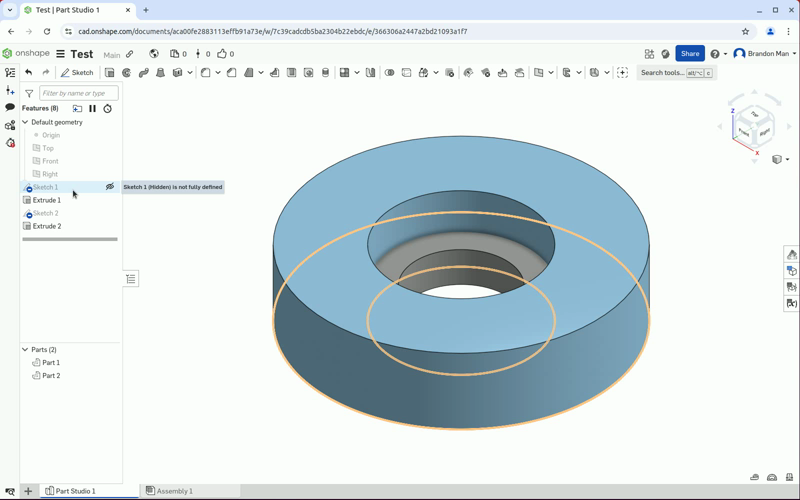
click(73, 189)